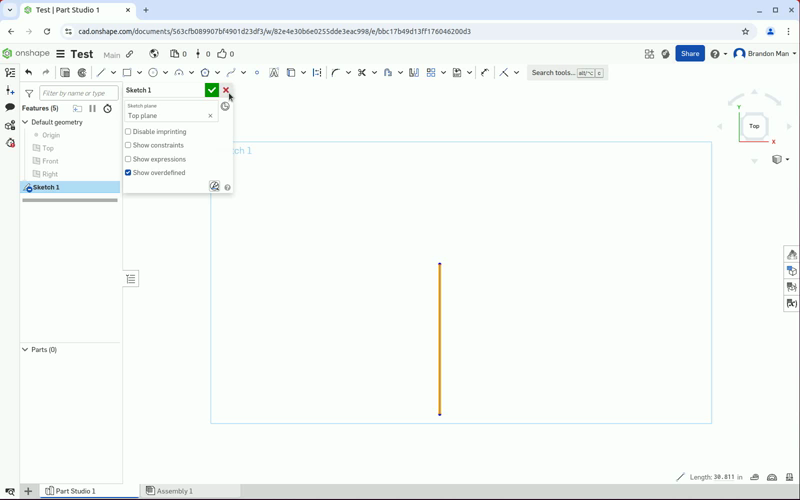
key(shift+h)
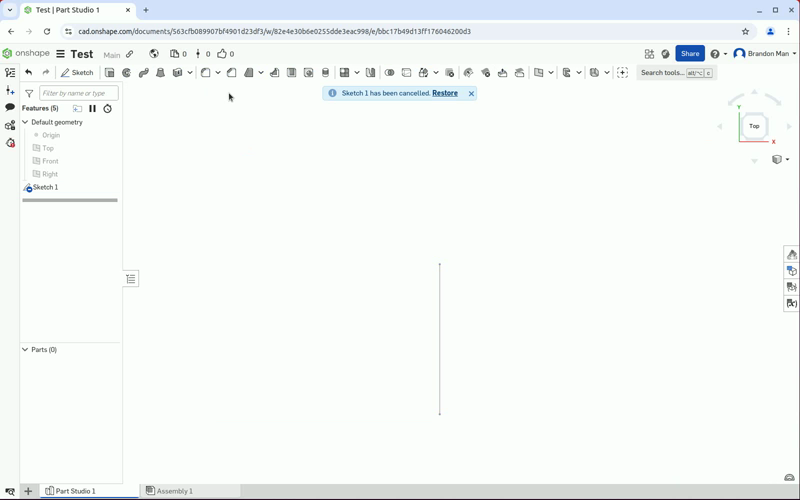
key(shift+s)
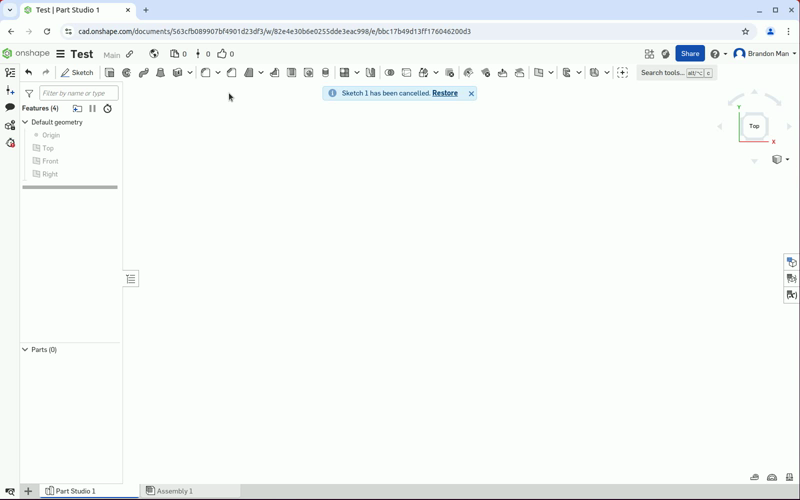
mouse_move(73, 150)
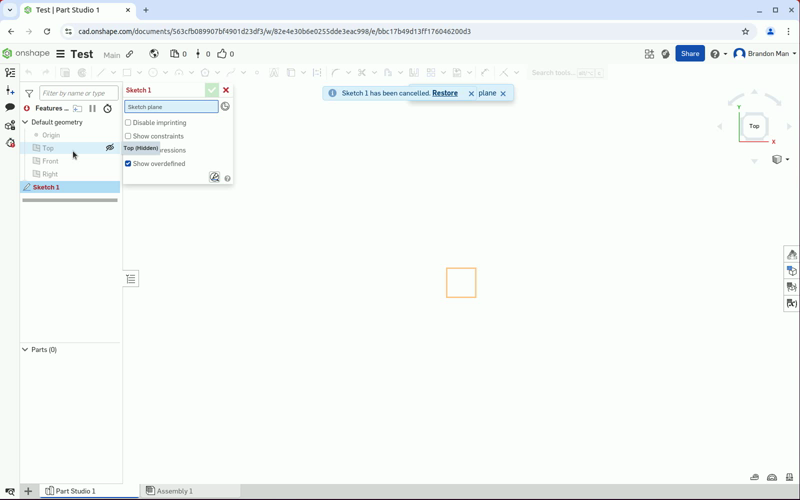
click(73, 150)
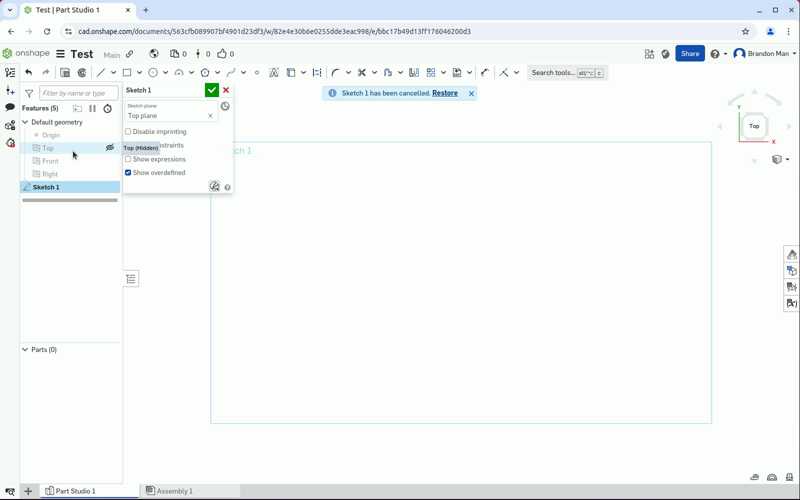
mouse_move(73, 352)
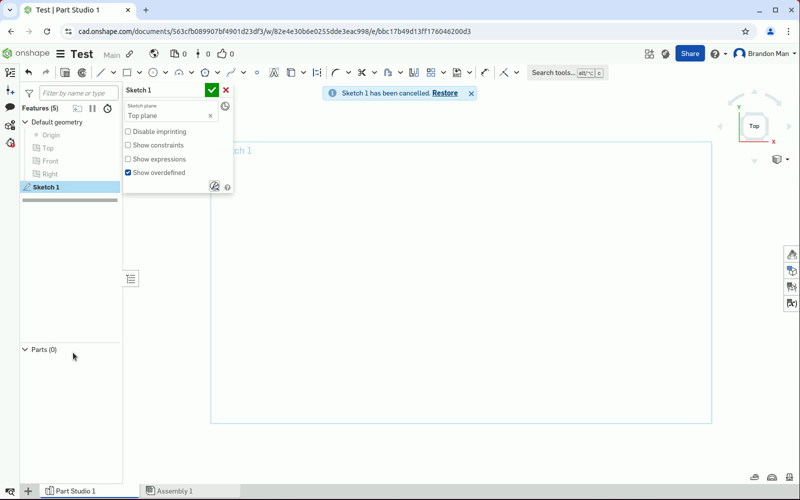
key(y)
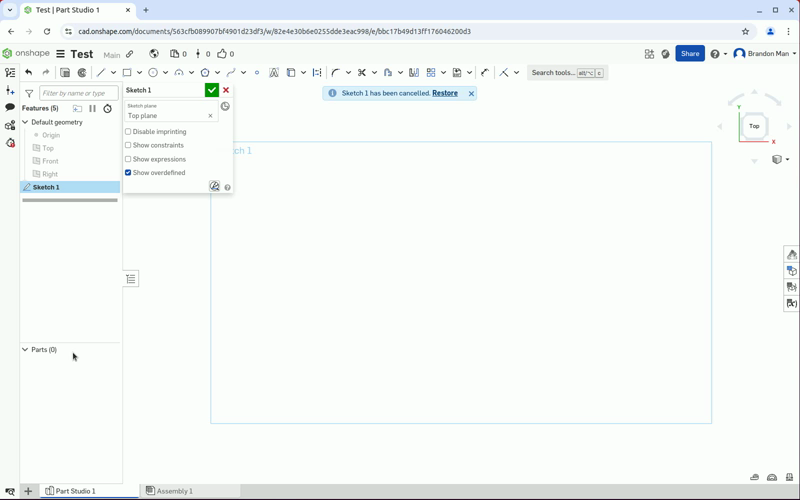
key(c)
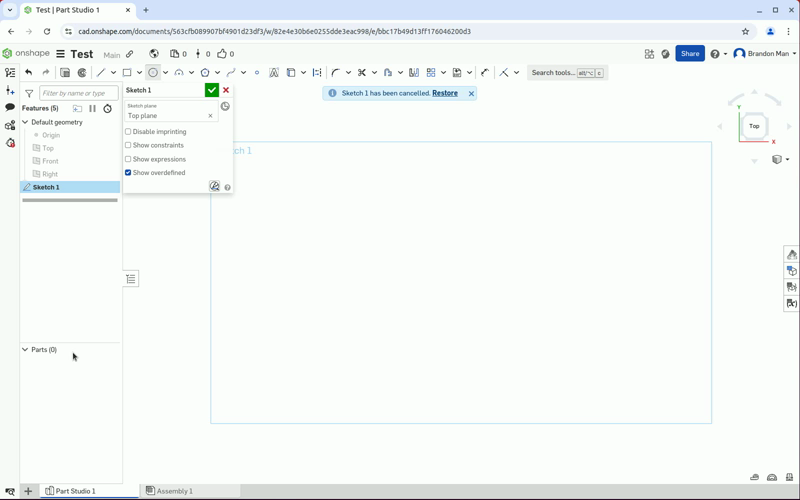
key_down(shift)
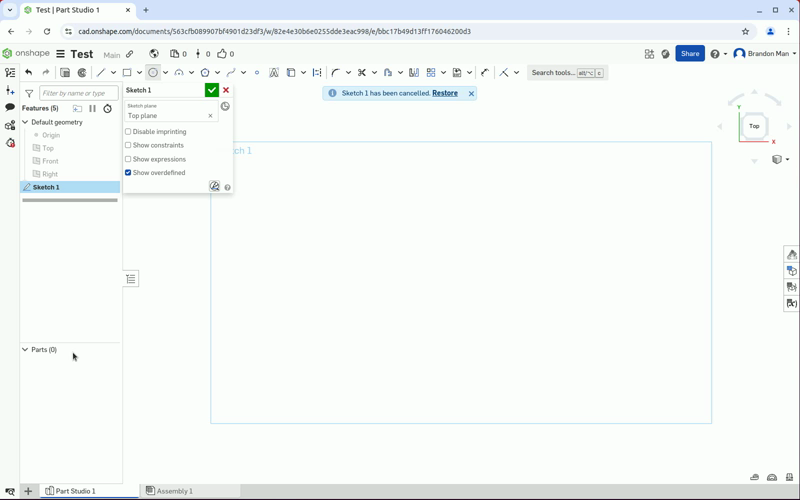
mouse_move(461, 282)
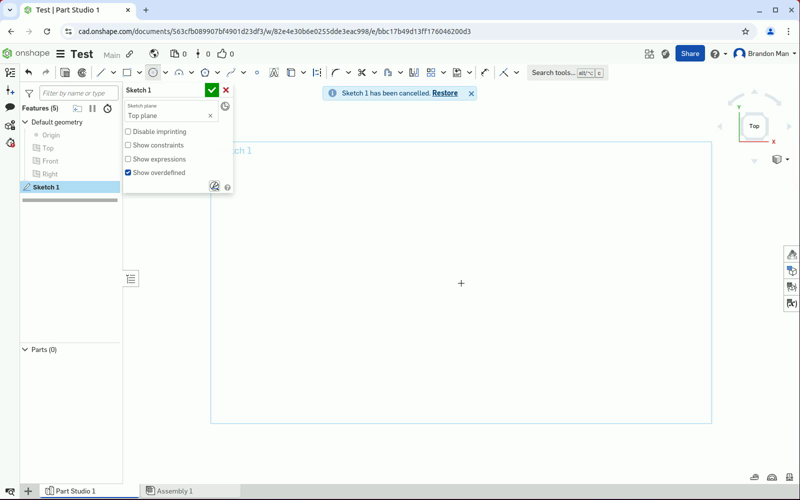
click(461, 282)
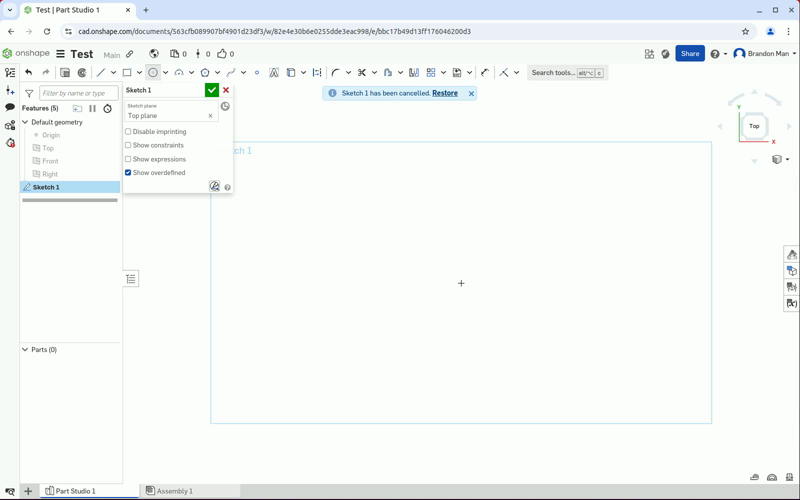
key_up(shift)
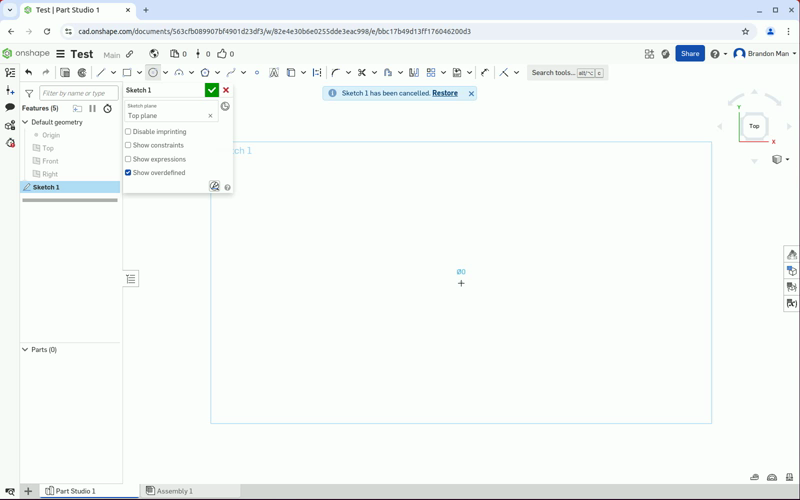
mouse_move(574, 282)
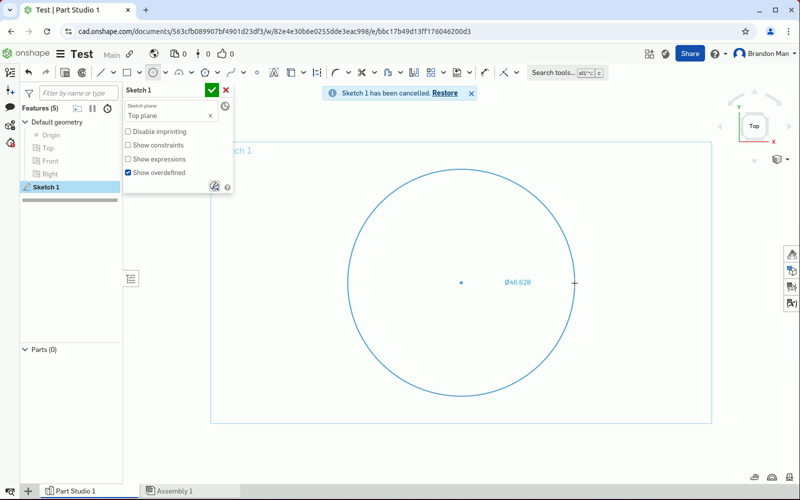
click(574, 282)
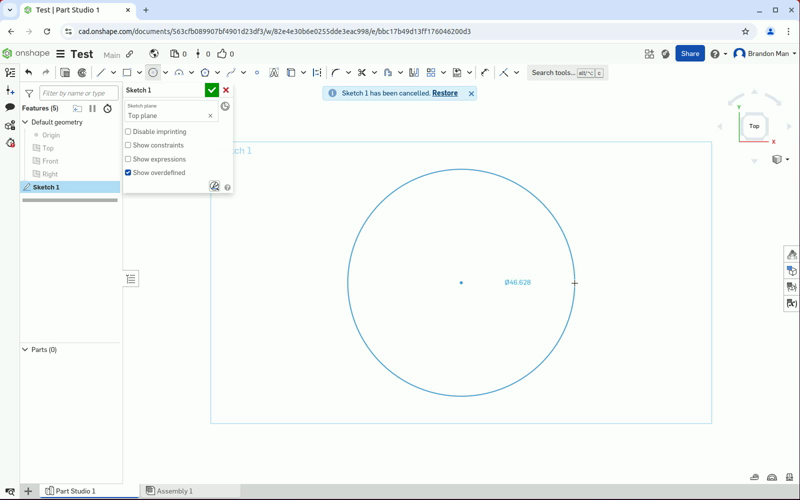
key(esc)
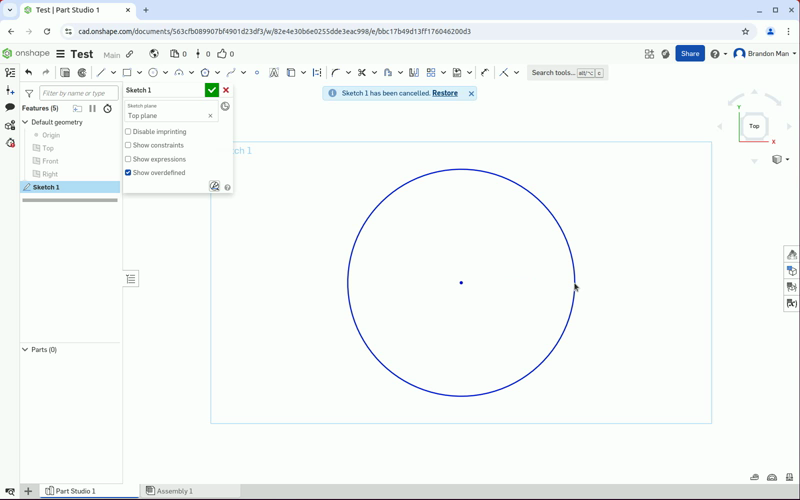
mouse_move(378, 282)
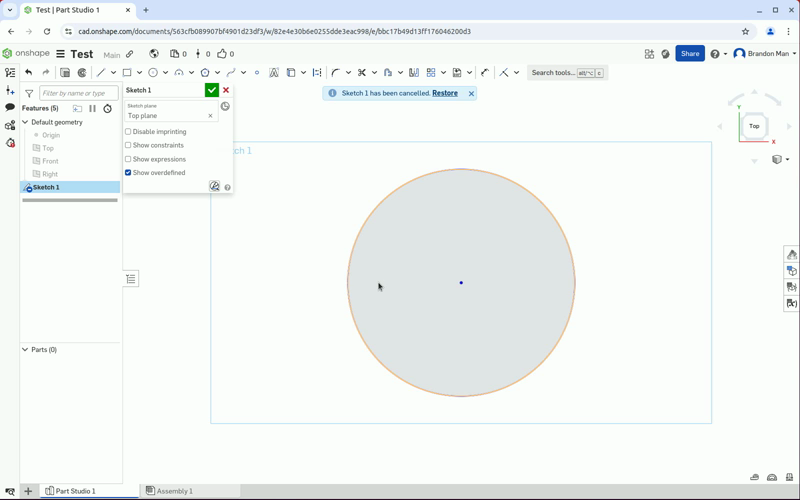
click(378, 282)
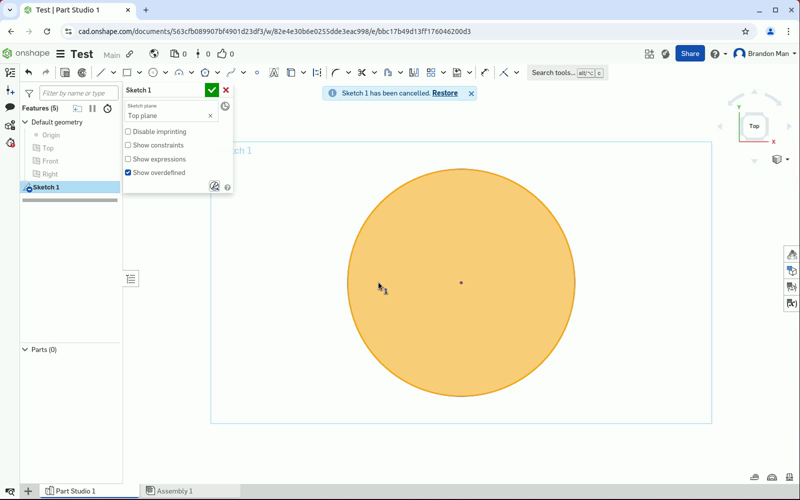
mouse_move(73, 352)
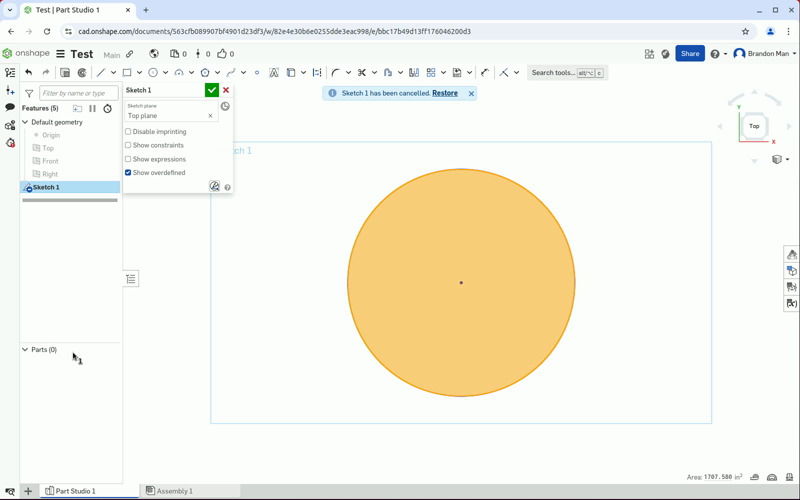
key(shift+y)
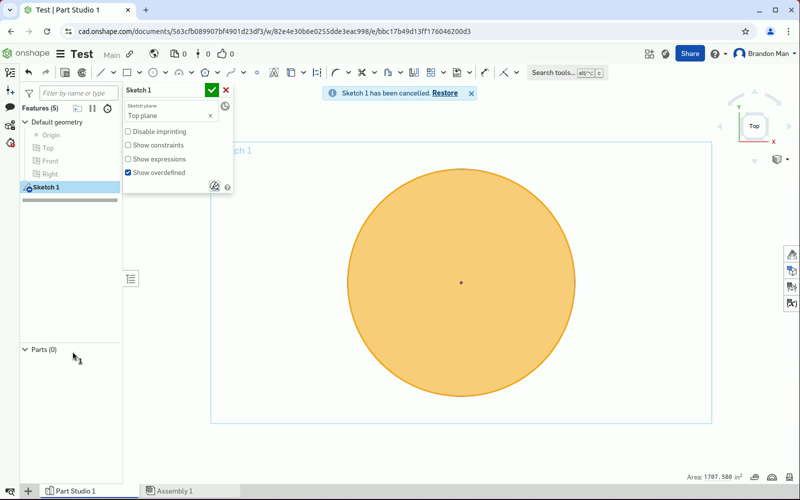
key(shift+e)
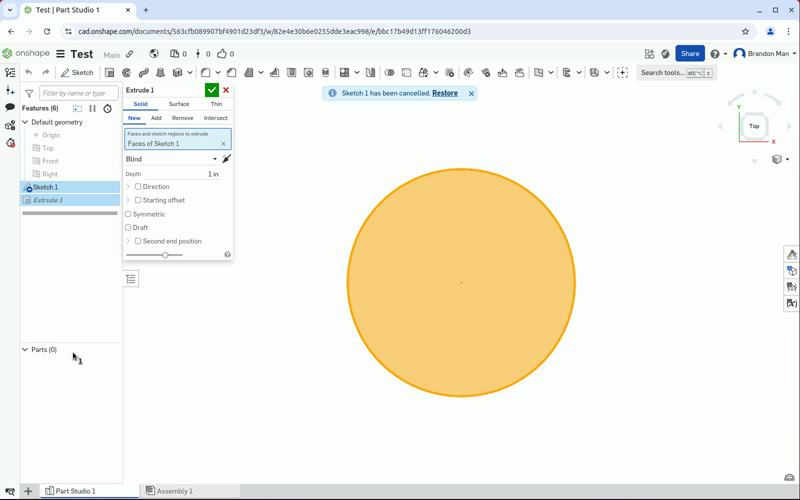
mouse_move(143, 106)
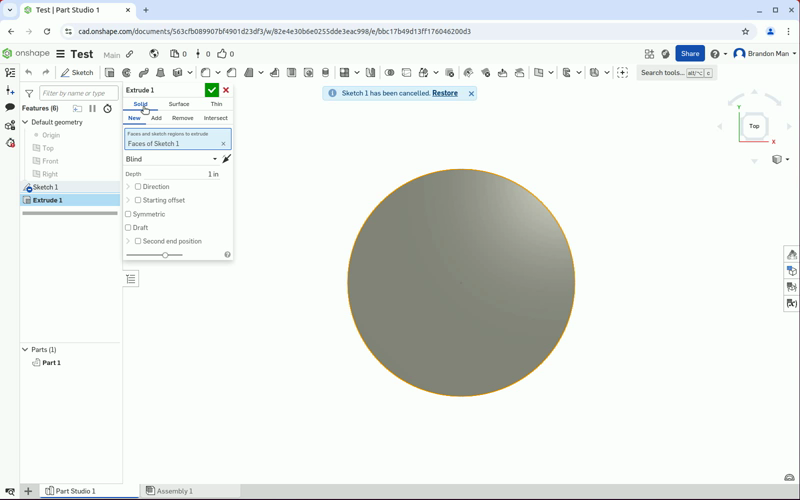
click(143, 106)
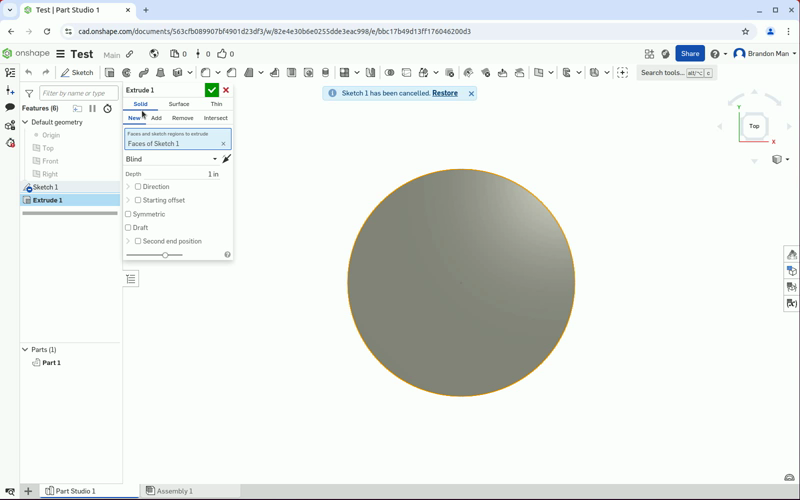
mouse_move(137, 120)
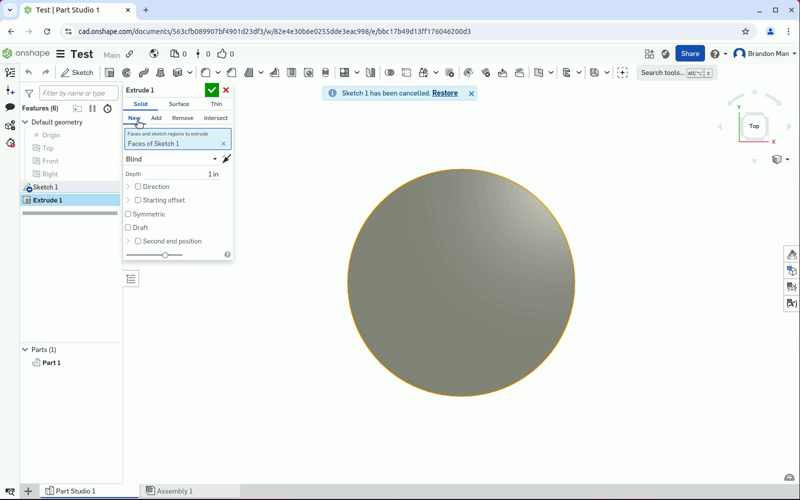
click(137, 120)
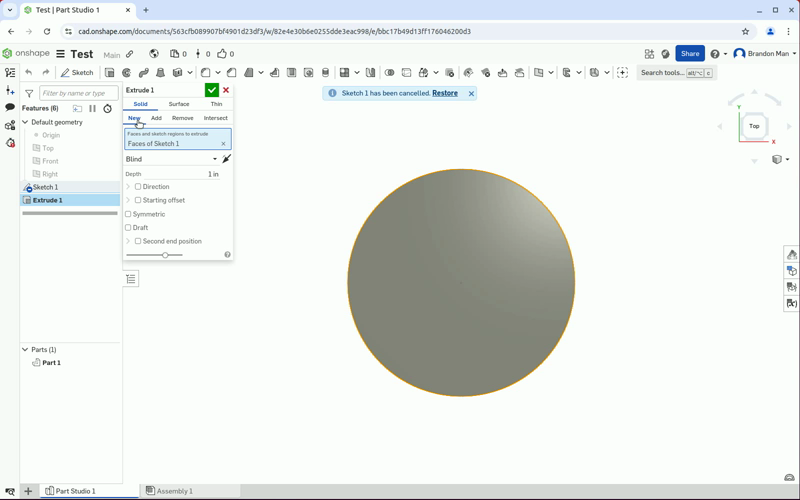
key(tab, 4)
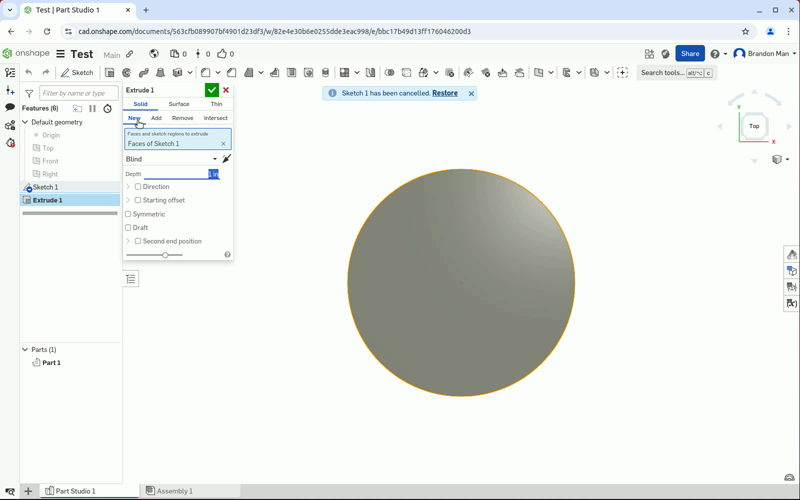
text(16.368)
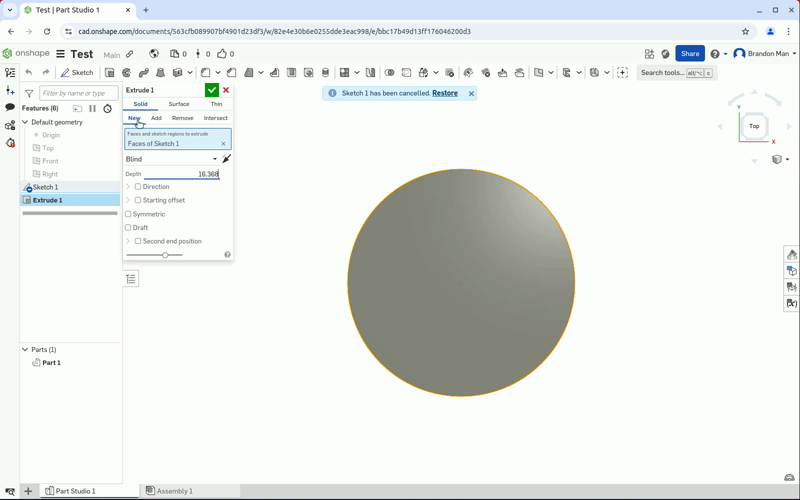
key(enter)
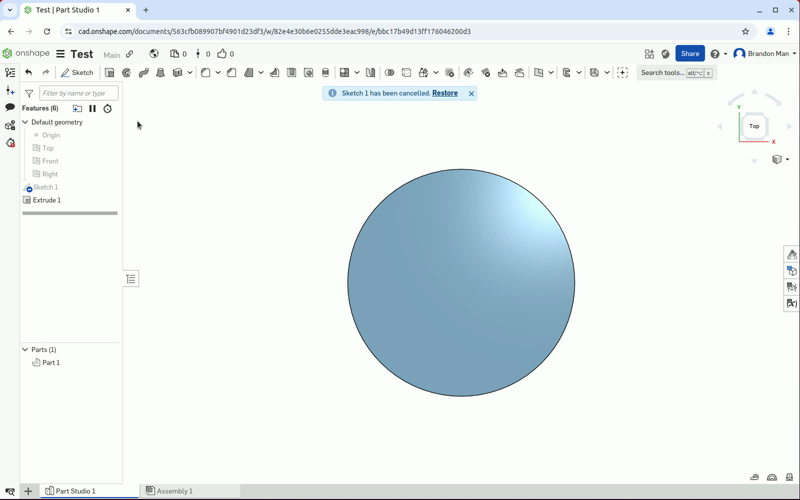
key(shift+h)
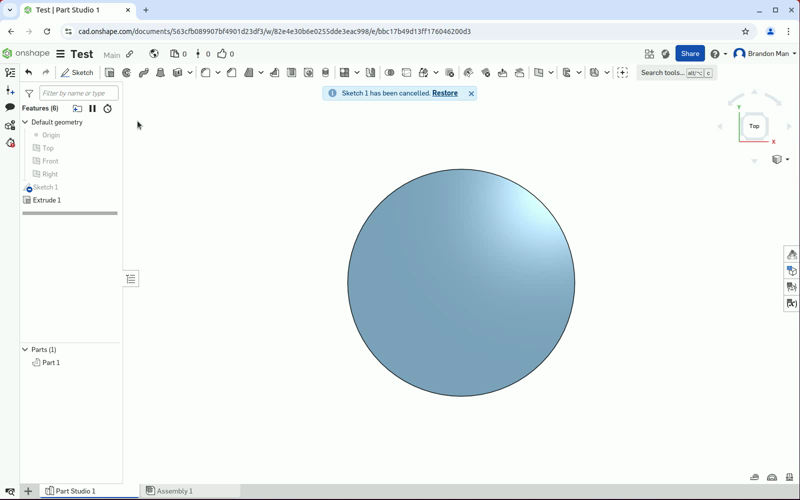
key(shift+h)
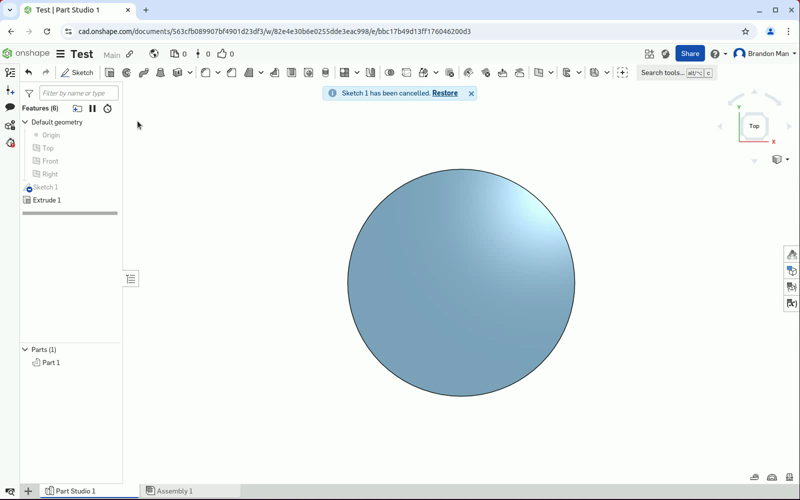
mouse_move(73, 189)
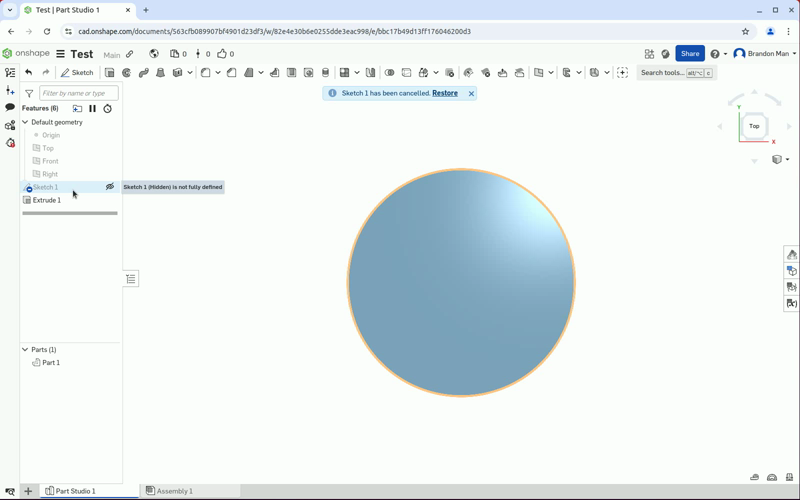
click(73, 189)
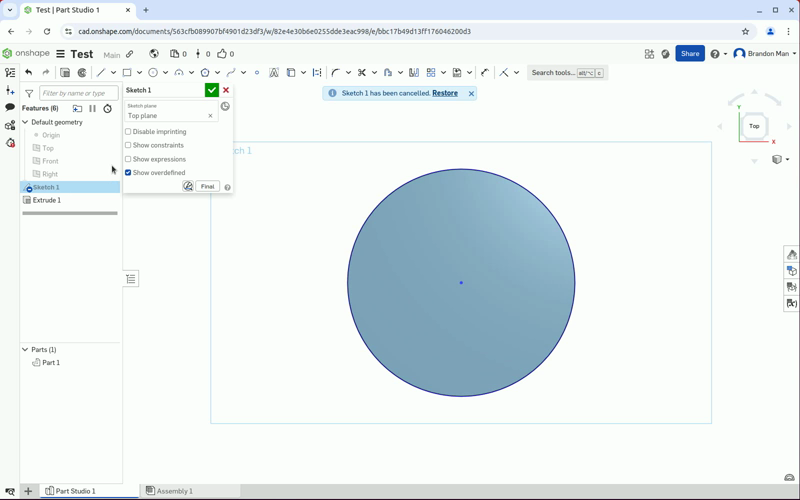
mouse_move(229, 92)
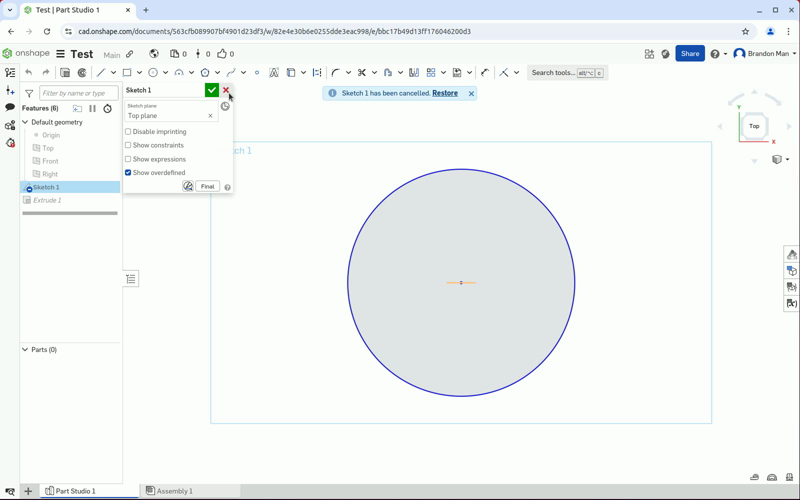
click(229, 92)
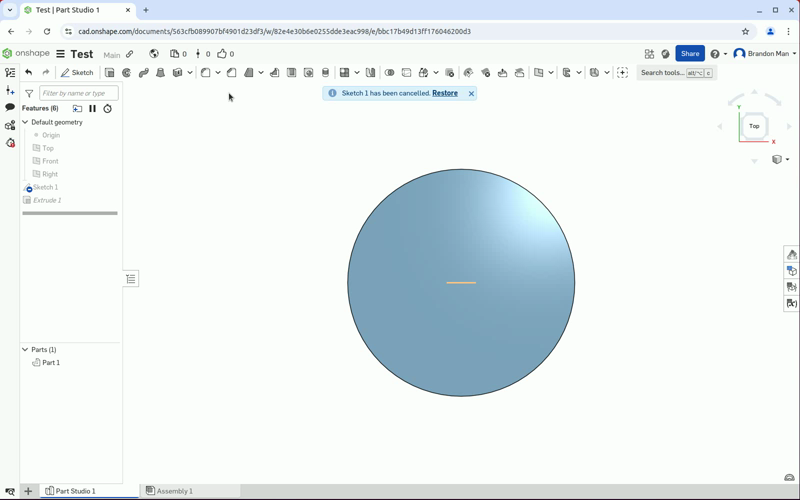
mouse_move(541, 75)
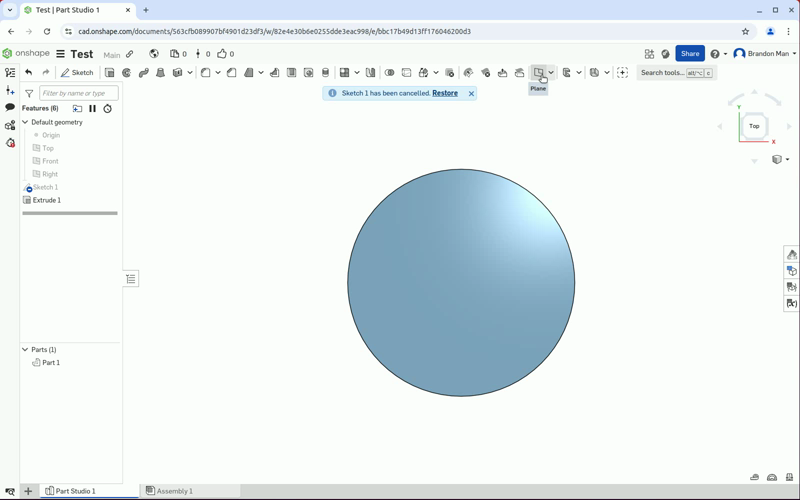
click(541, 75)
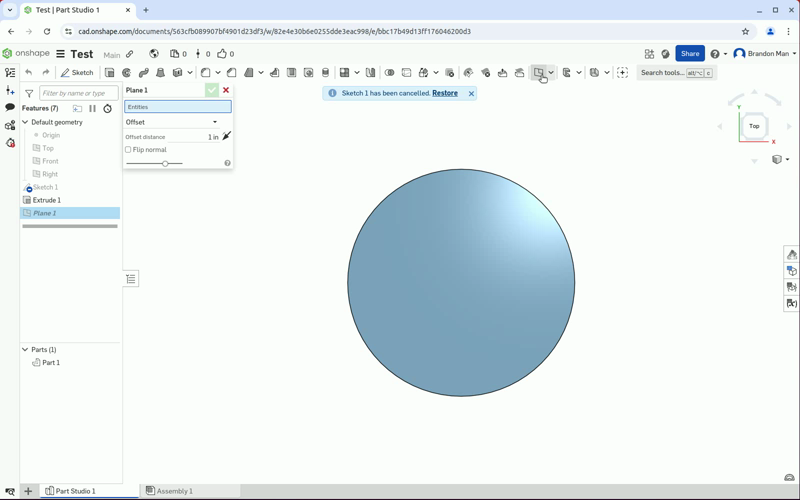
mouse_move(73, 150)
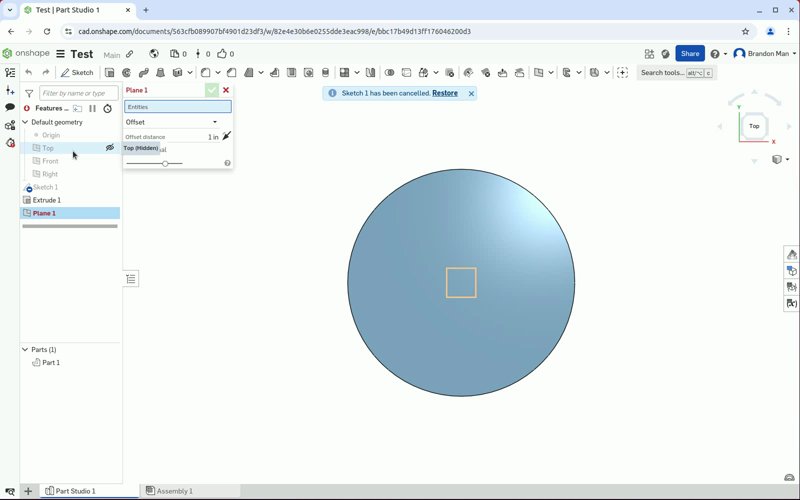
click(73, 150)
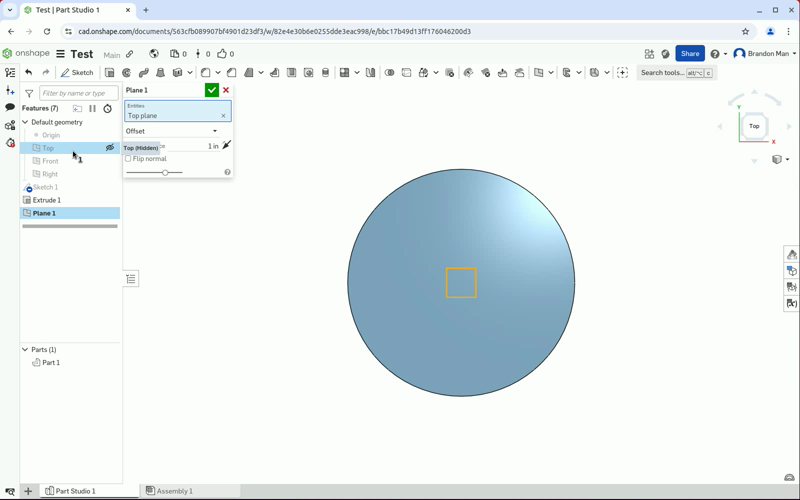
key(tab, 2)
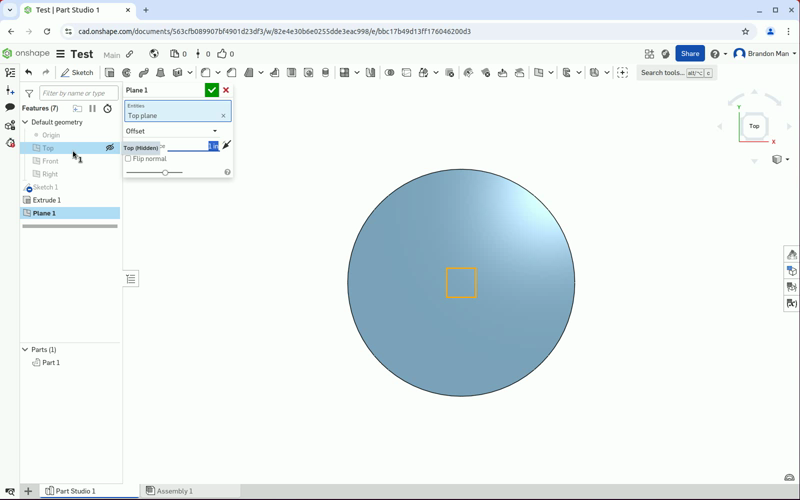
text(16.361)
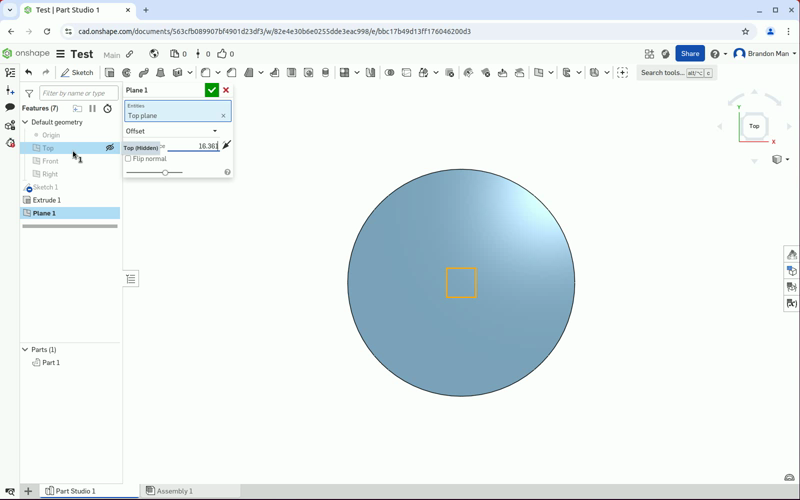
key(enter, 2)
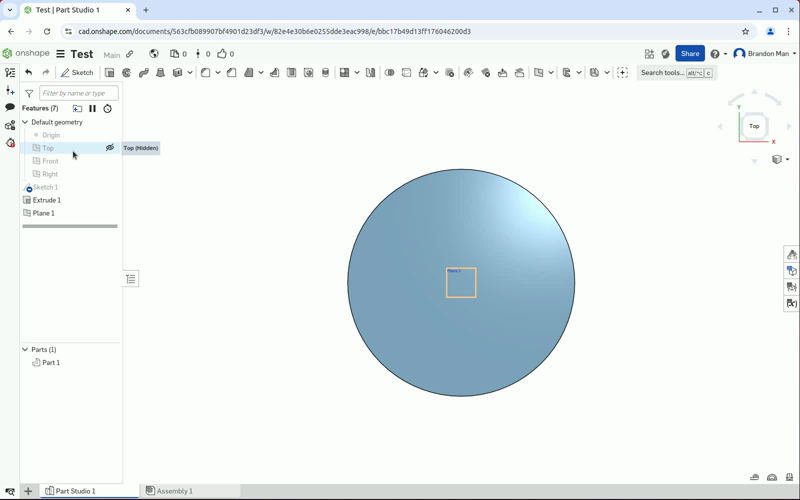
key(shift+s)
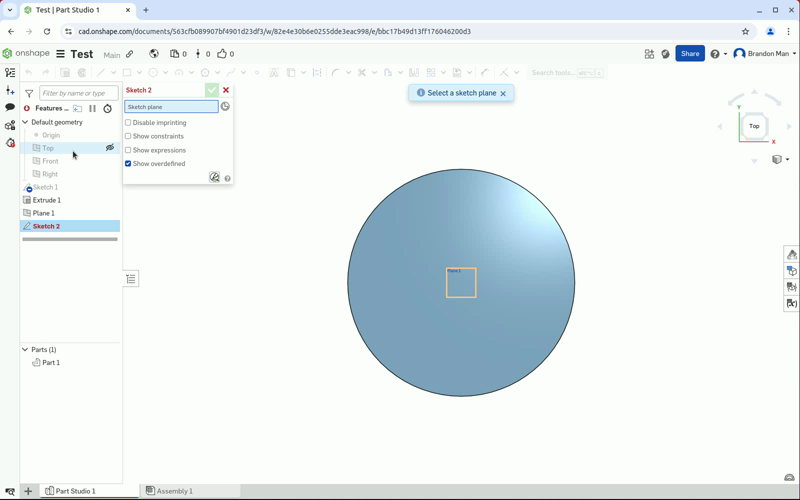
mouse_move(73, 215)
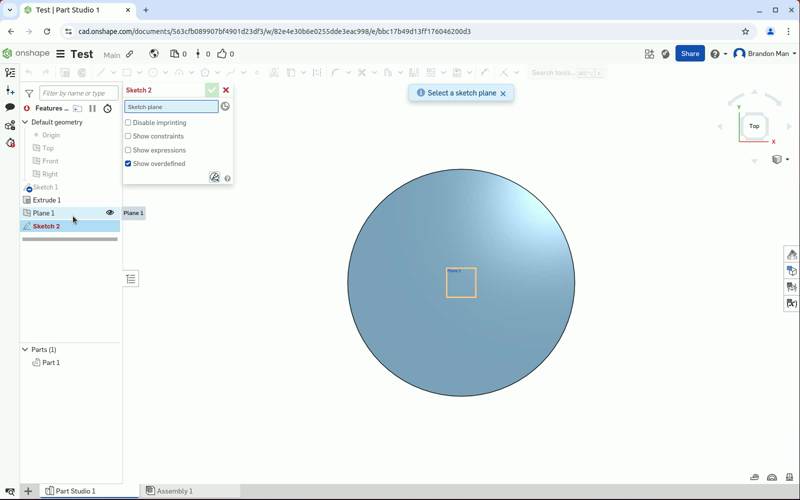
click(73, 215)
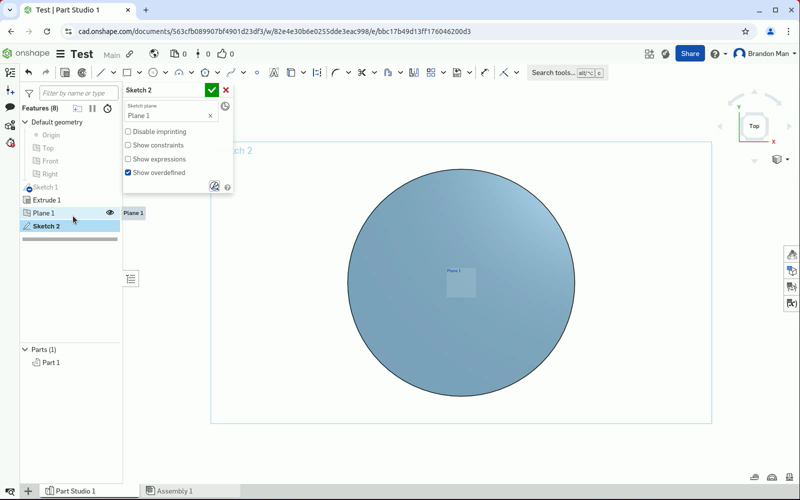
mouse_move(73, 352)
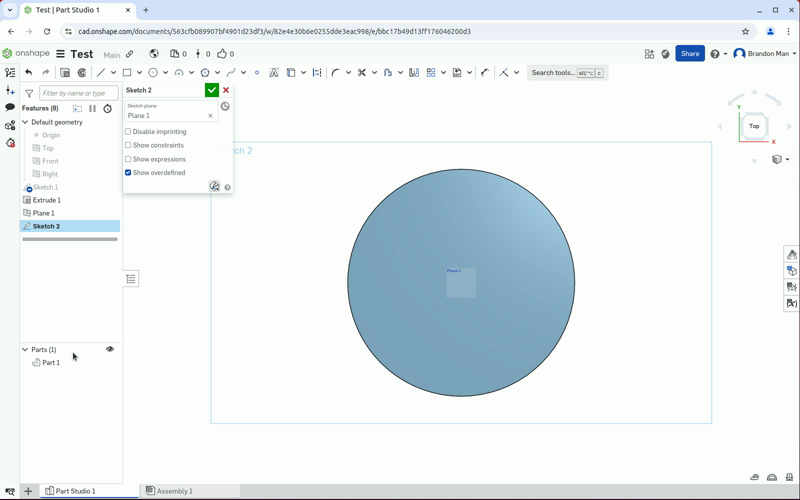
key(y)
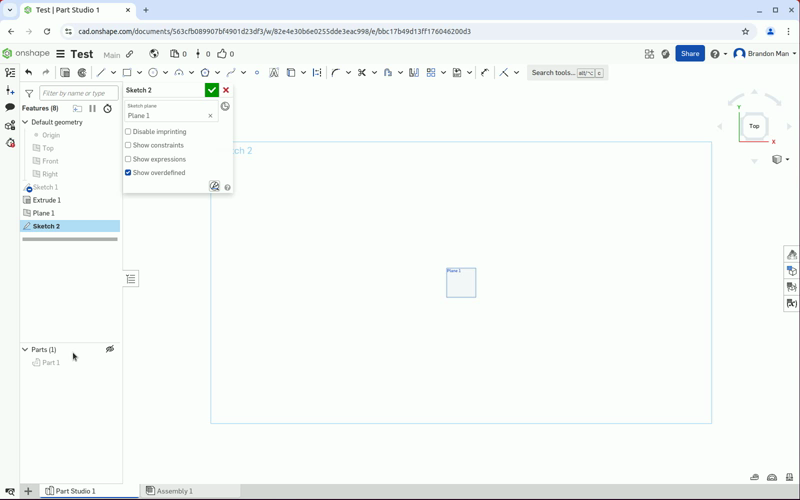
key(c)
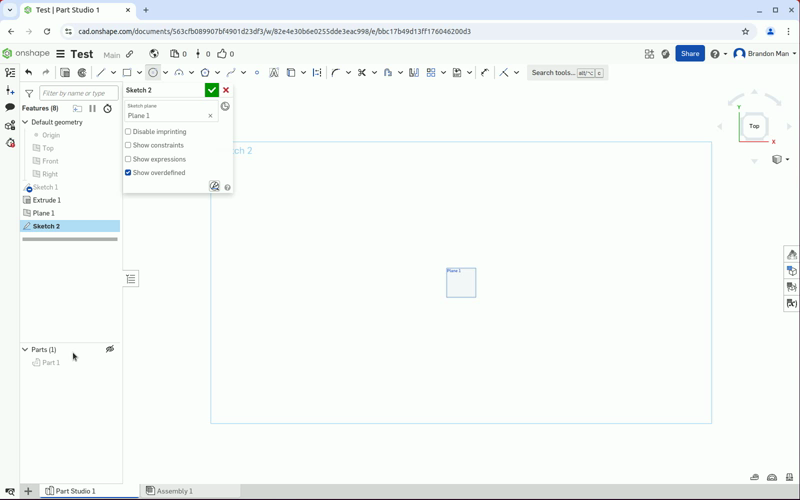
key_down(shift)
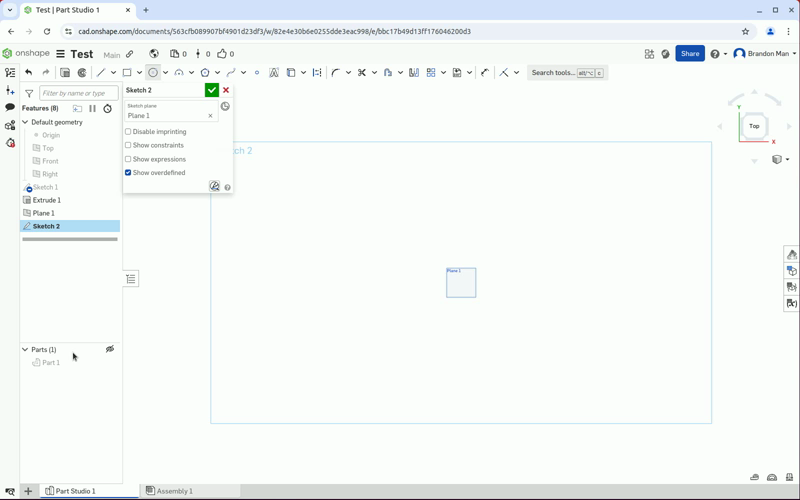
mouse_move(461, 282)
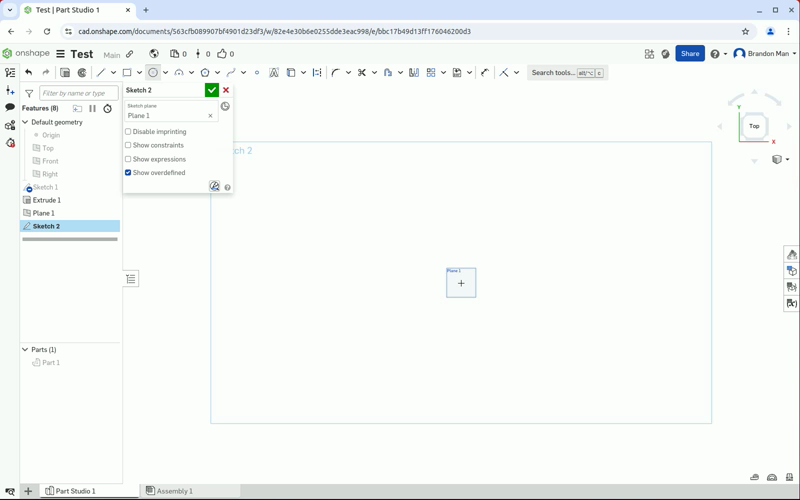
click(461, 282)
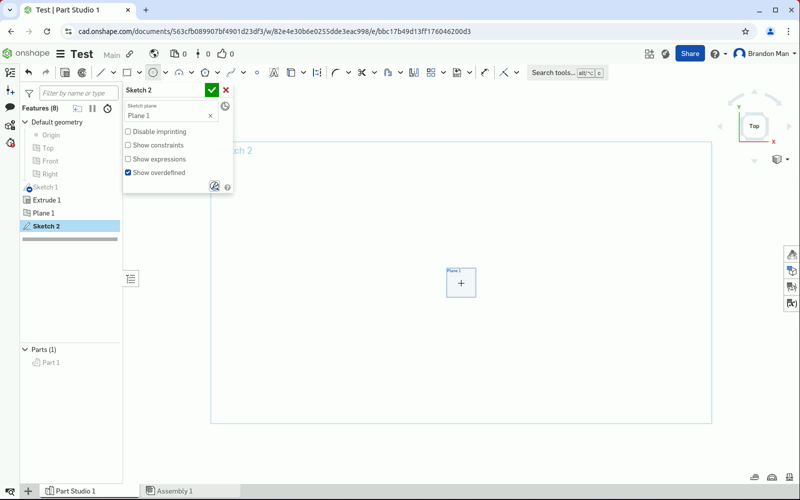
key_up(shift)
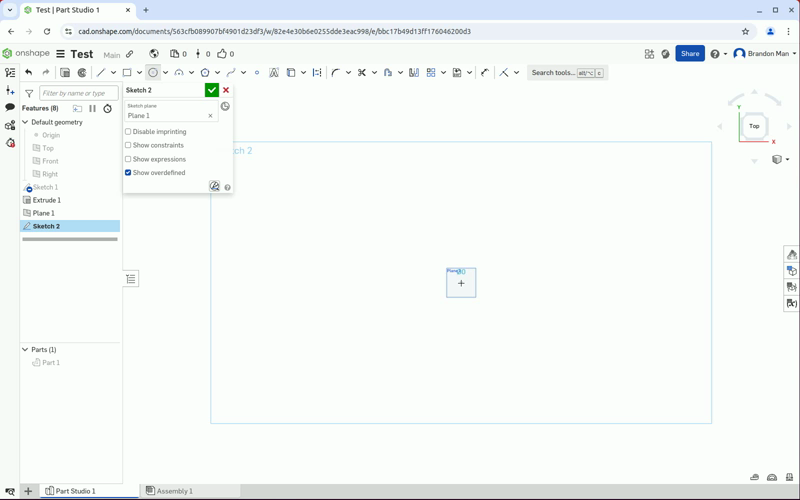
mouse_move(561, 282)
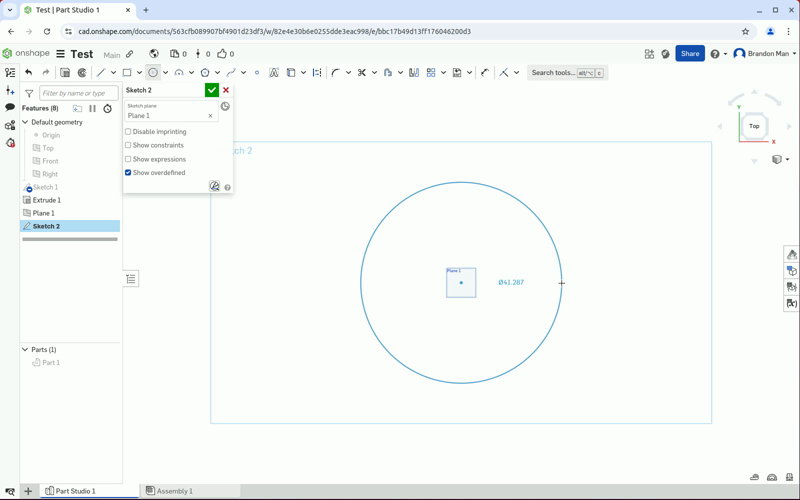
click(561, 282)
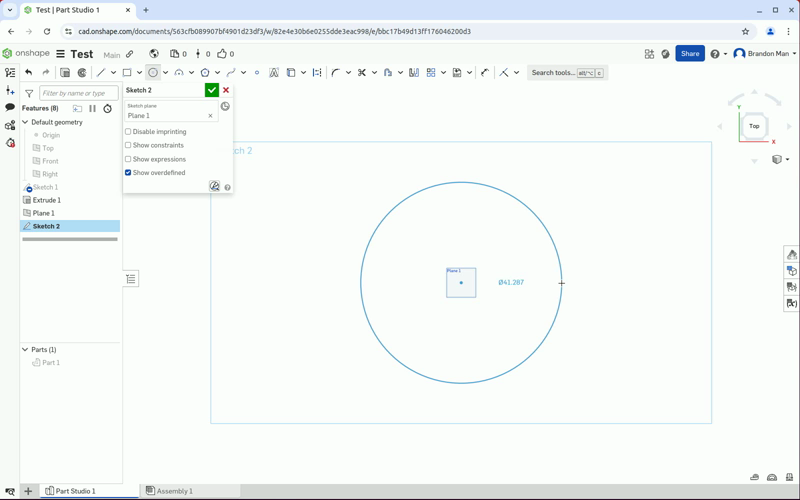
key(esc)
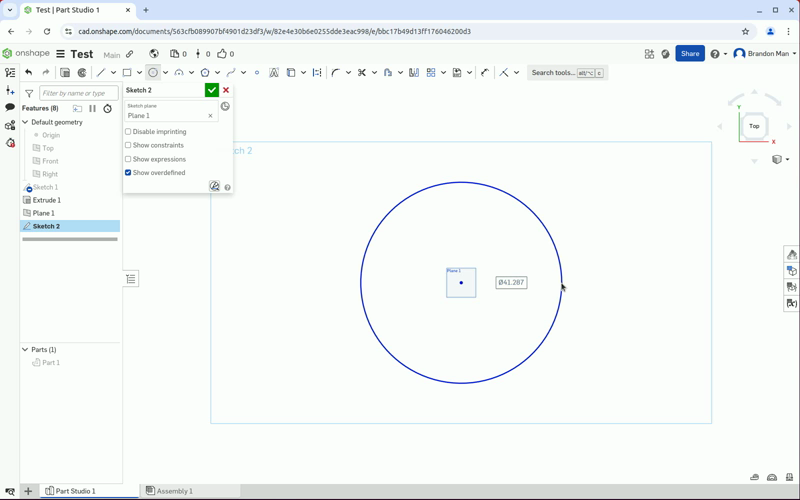
mouse_move(394, 244)
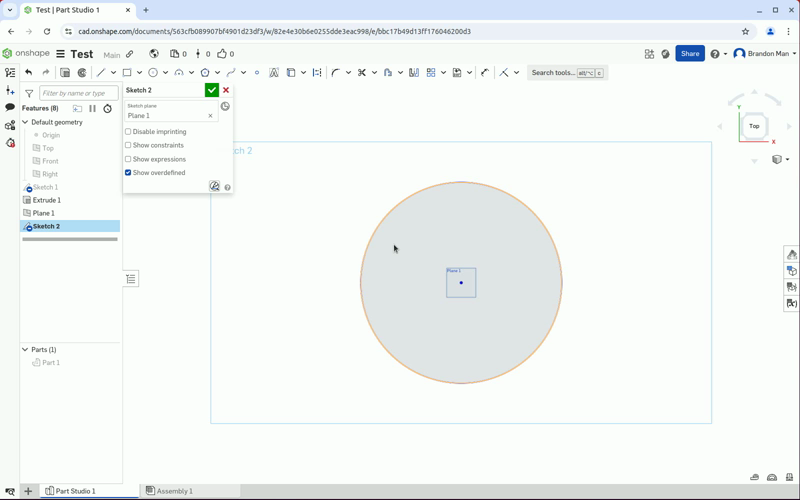
click(394, 244)
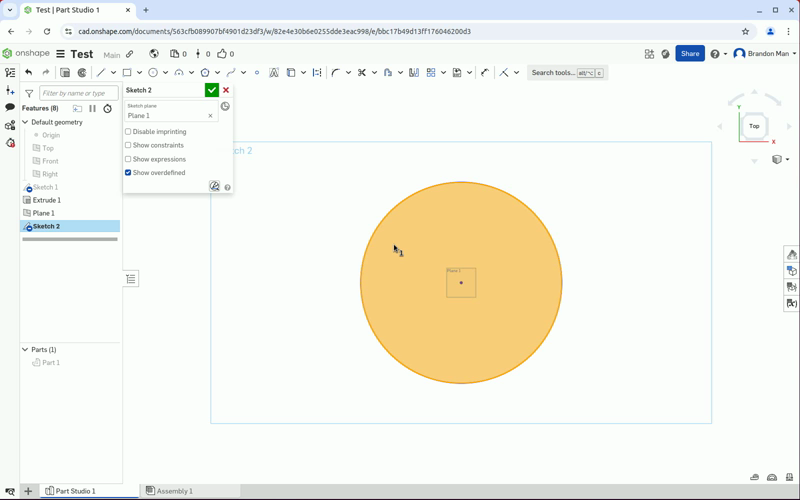
mouse_move(73, 352)
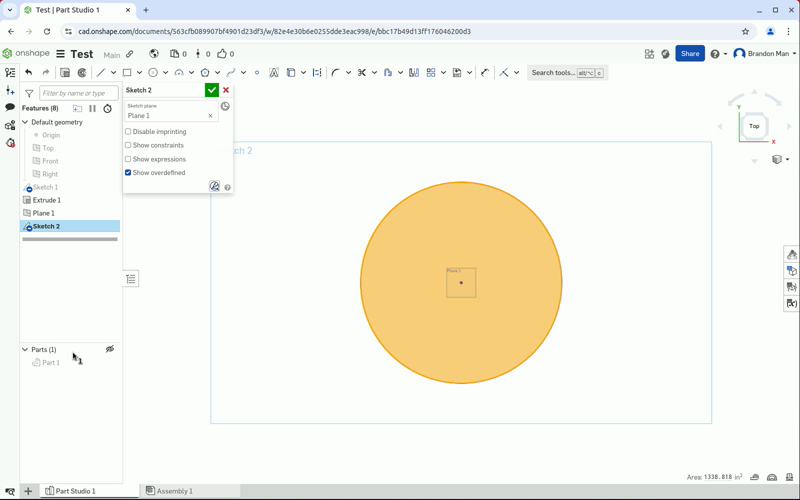
key(shift+y)
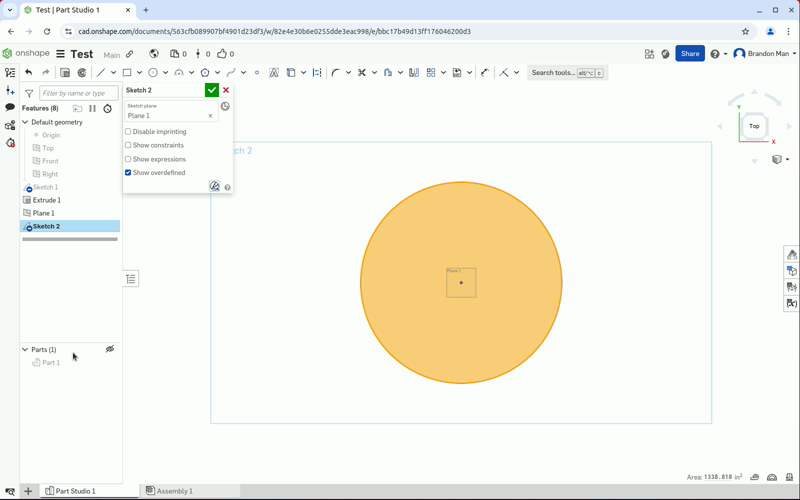
key(shift+e)
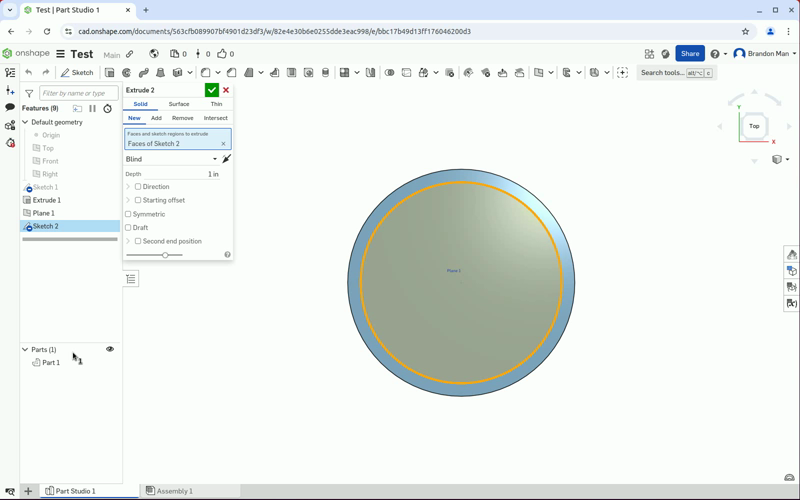
mouse_move(143, 106)
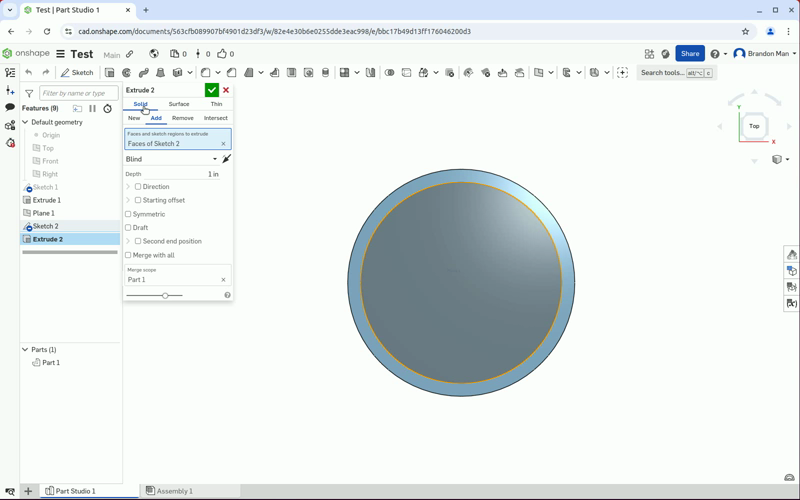
click(143, 106)
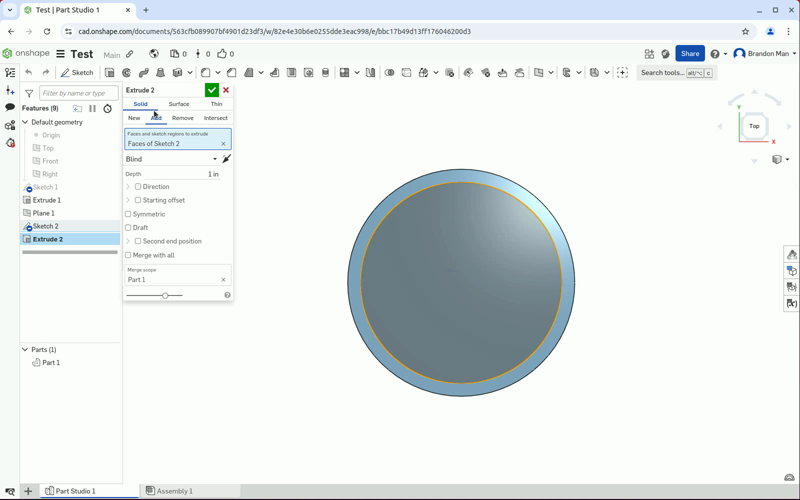
mouse_move(186, 120)
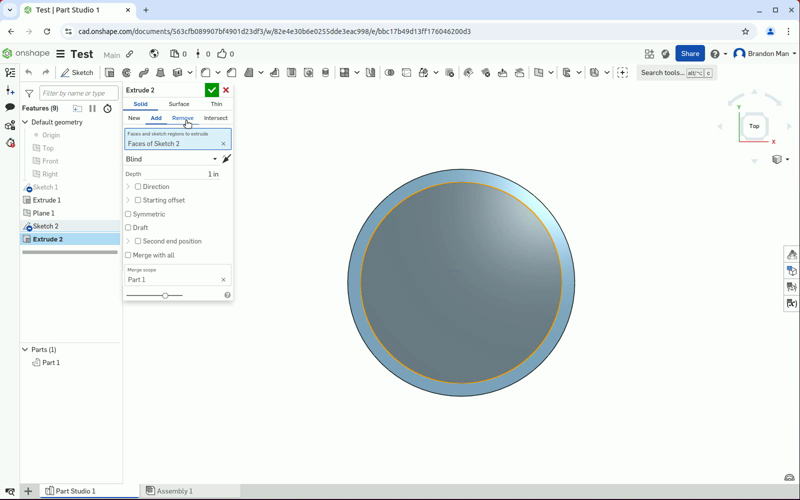
click(186, 120)
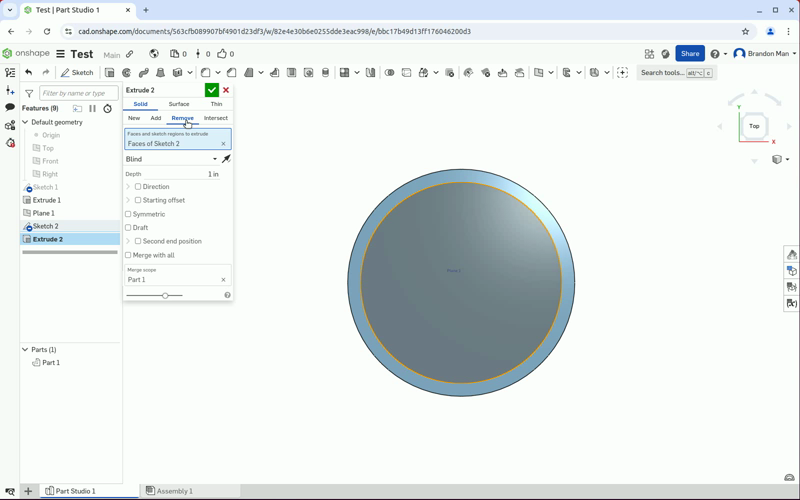
key(tab, 4)
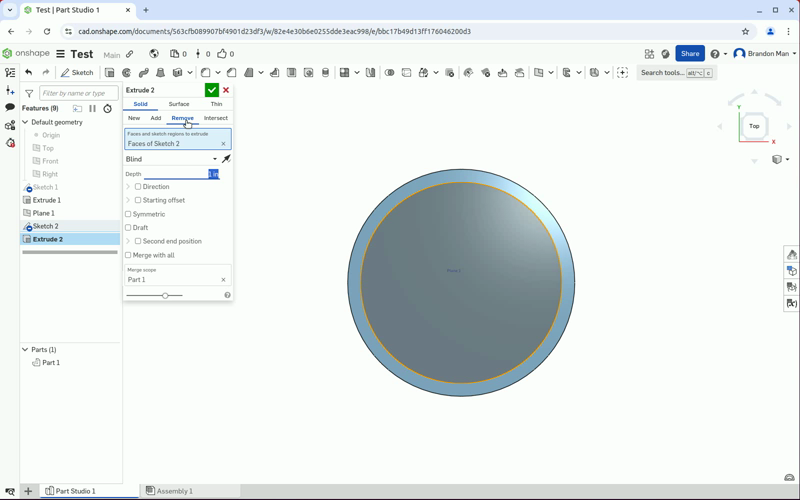
text(13.721)
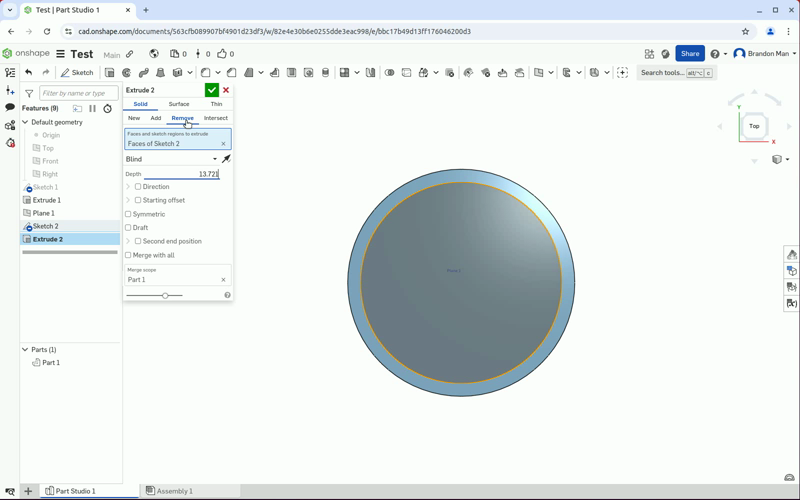
key(tab, 6)
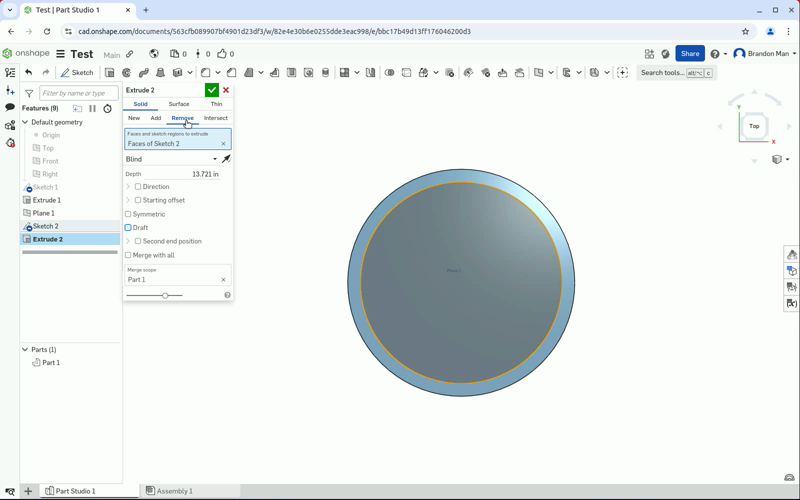
key(space)
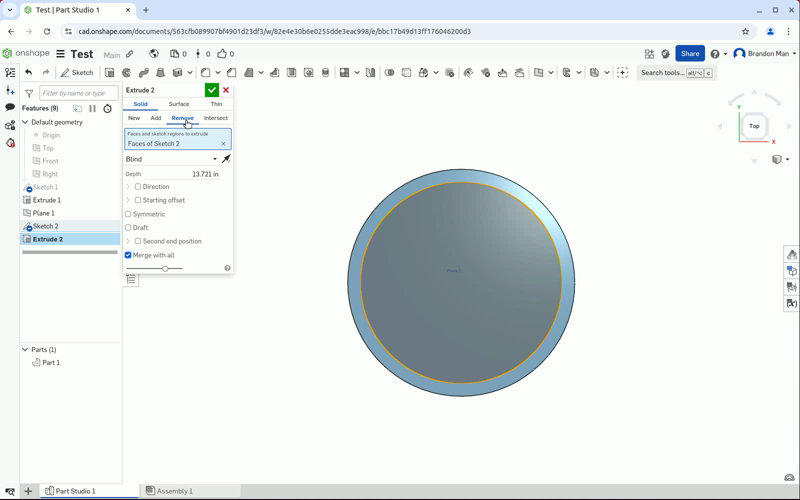
key(enter)
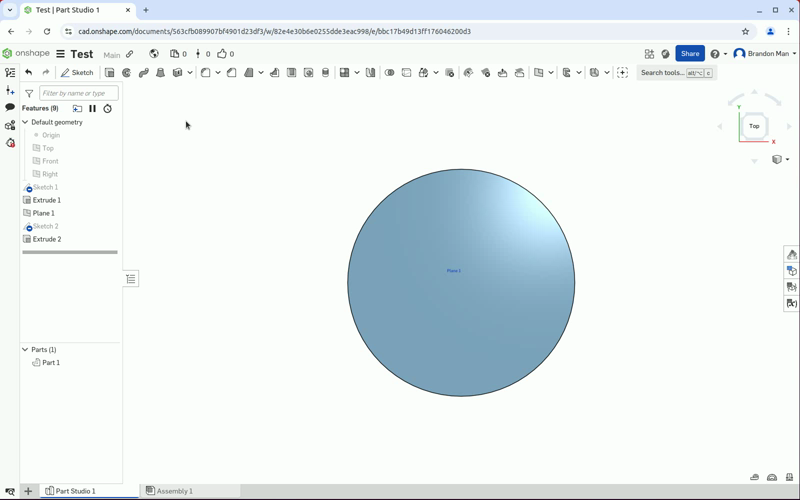
key(shift+h)
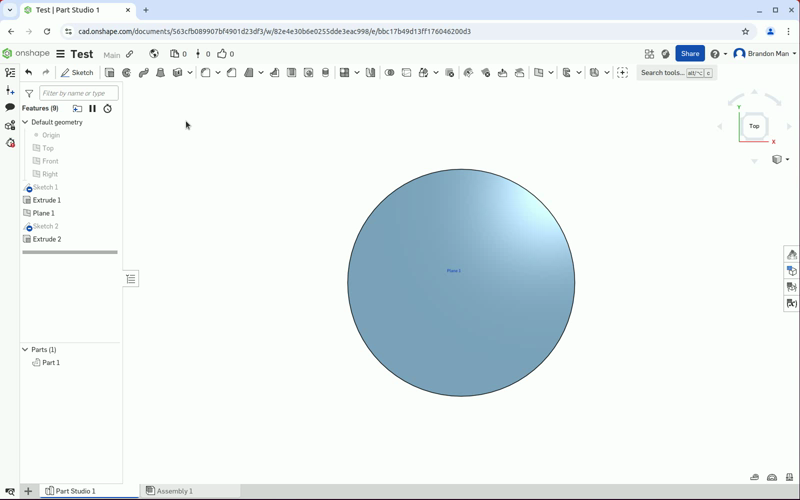
key(shift+h)
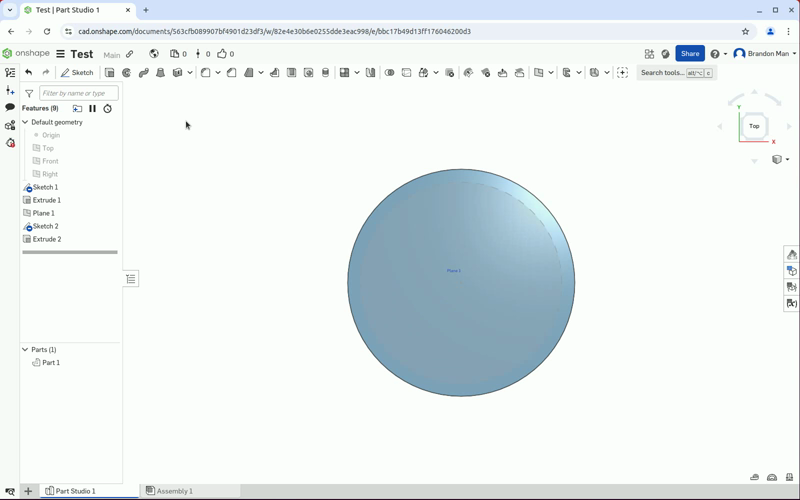
key(shift+7)
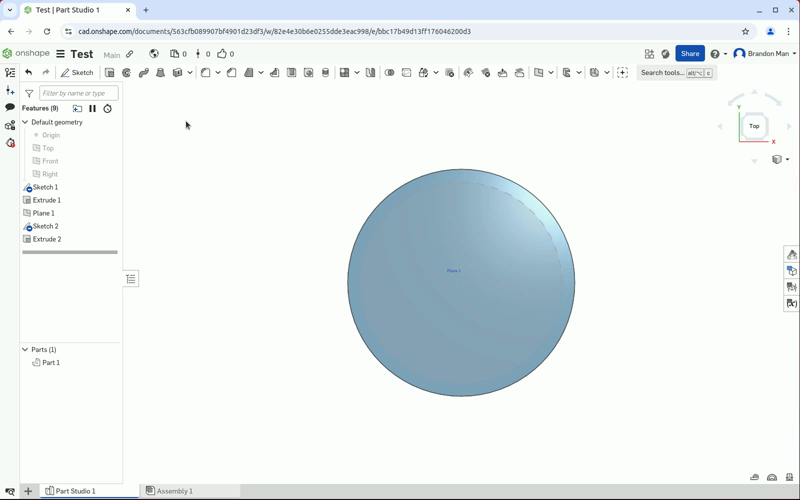
key(up, 3)
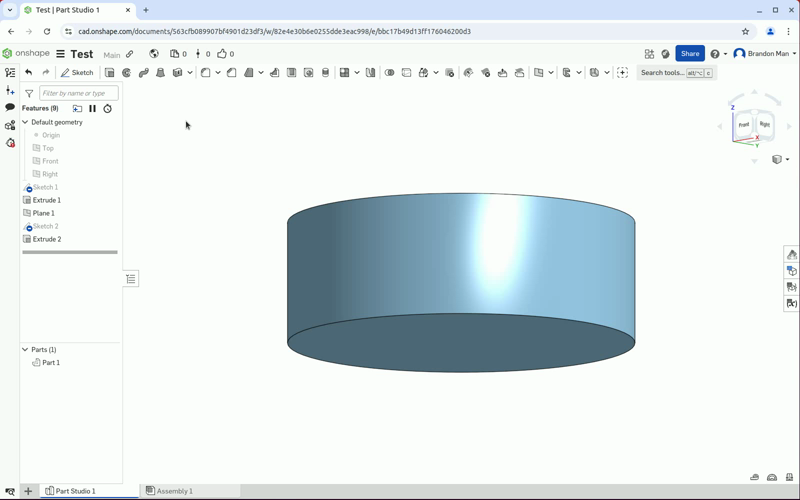
key(left, 3)
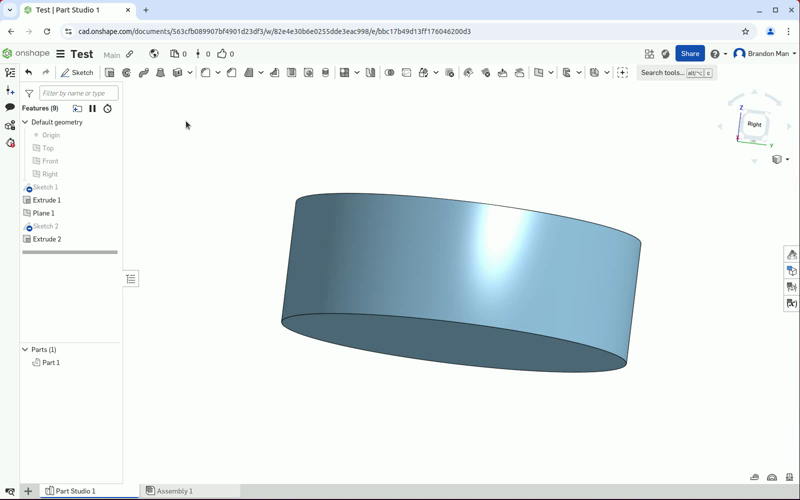
key(right, 3)
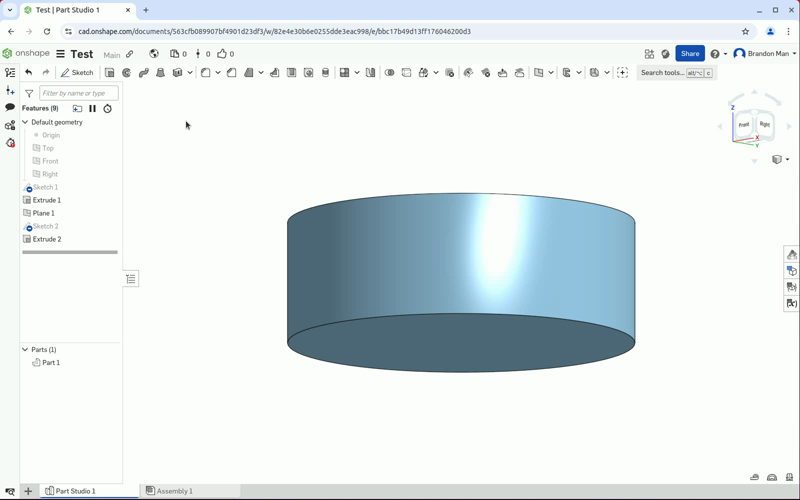
key(down, 3)
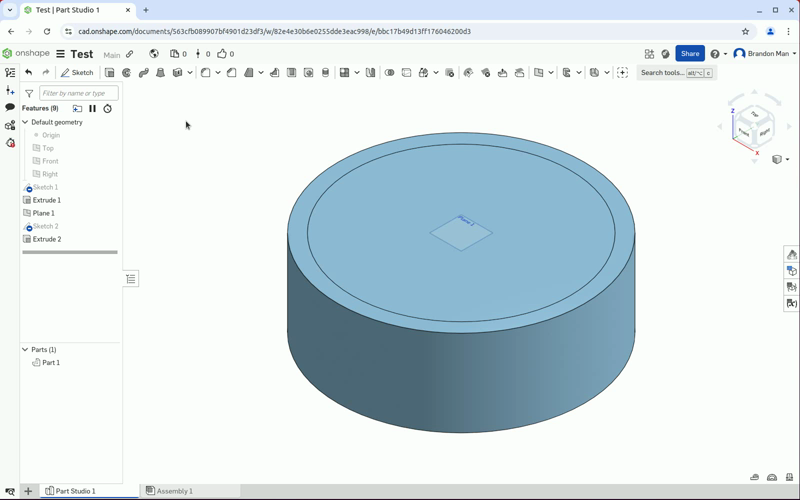
mouse_move(73, 189)
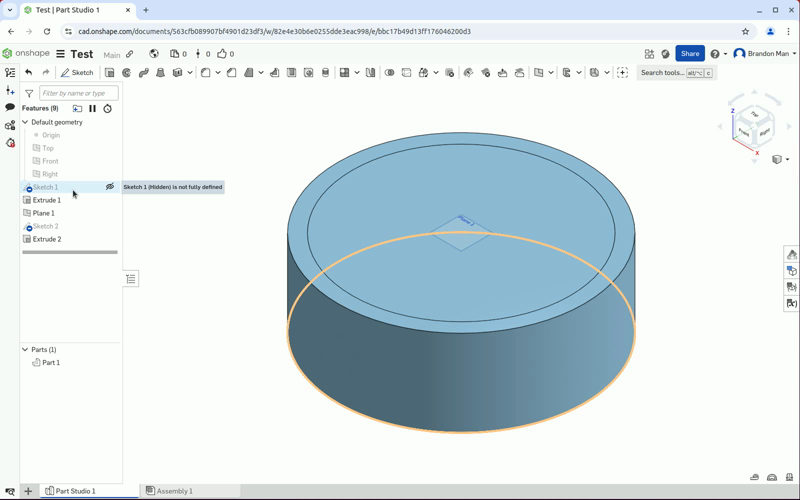
click(73, 189)